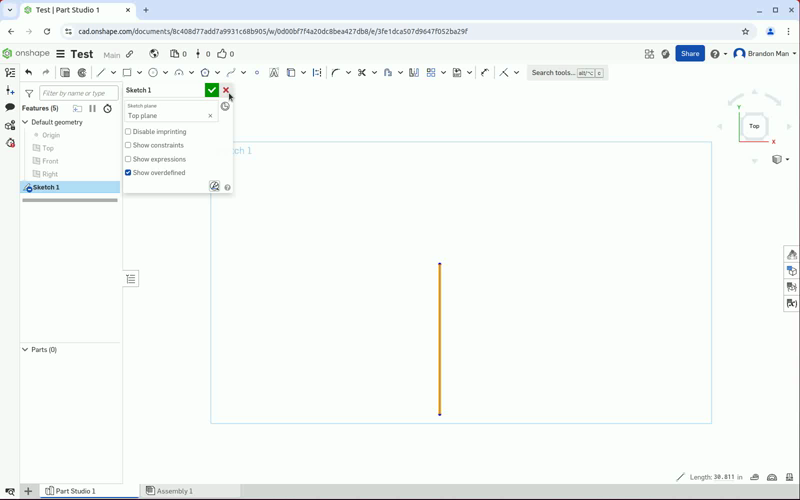
key(shift+h)
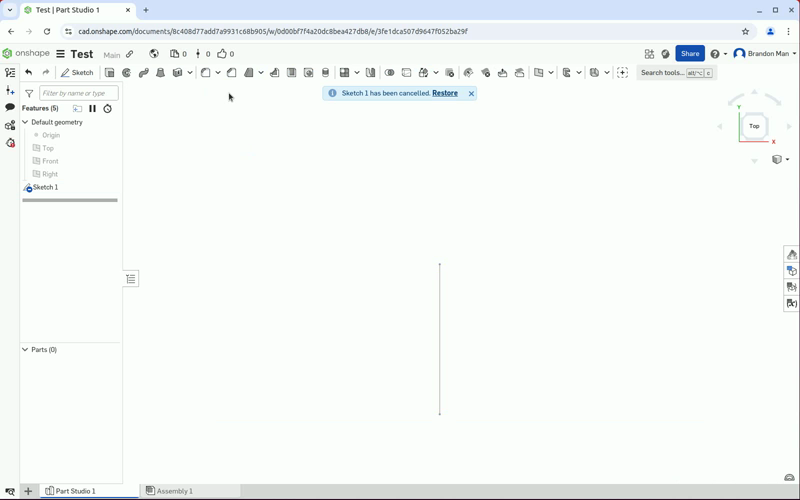
key(shift+s)
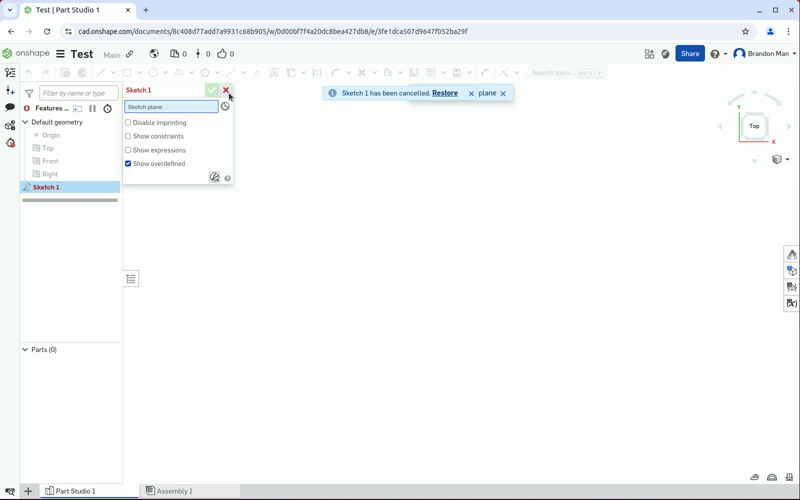
mouse_move(73, 150)
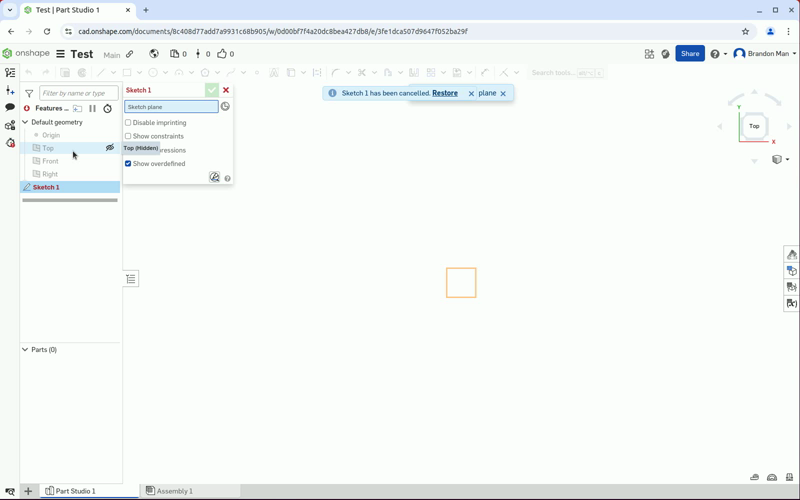
click(73, 150)
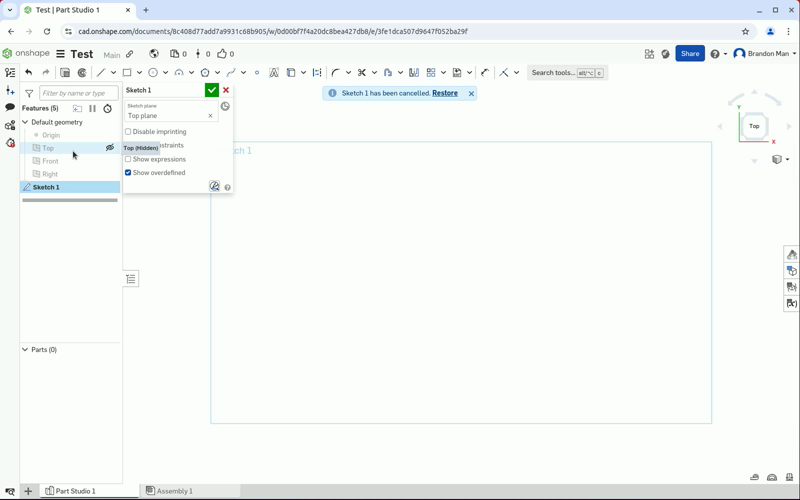
mouse_move(73, 352)
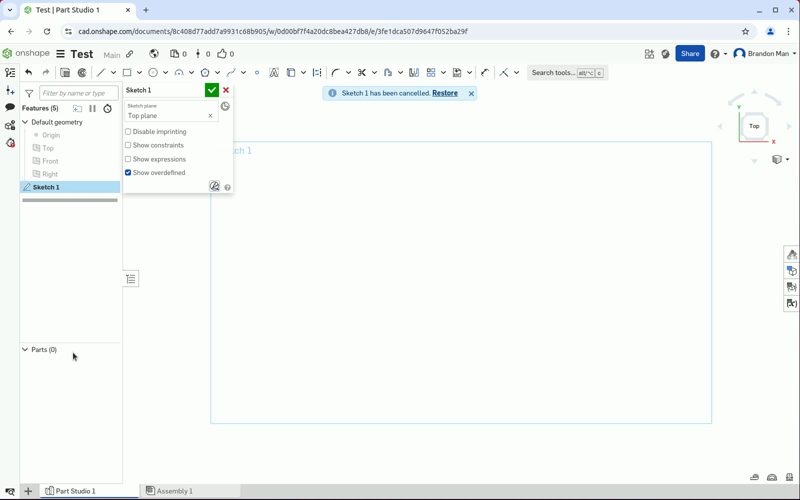
key(y)
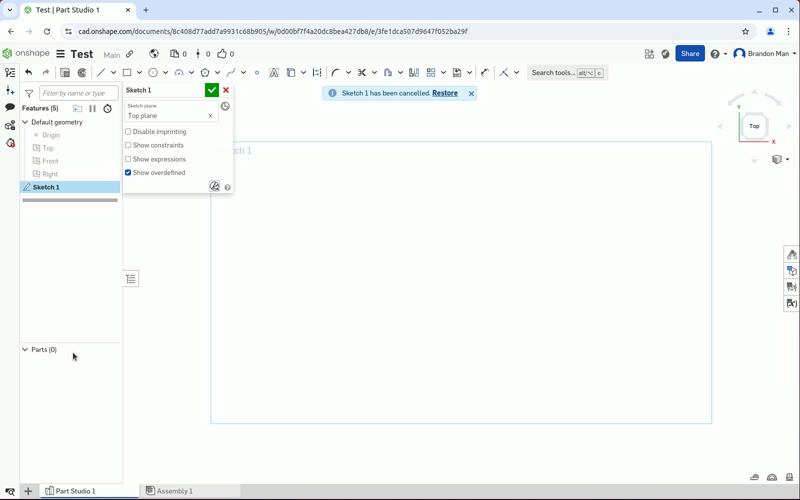
key(c)
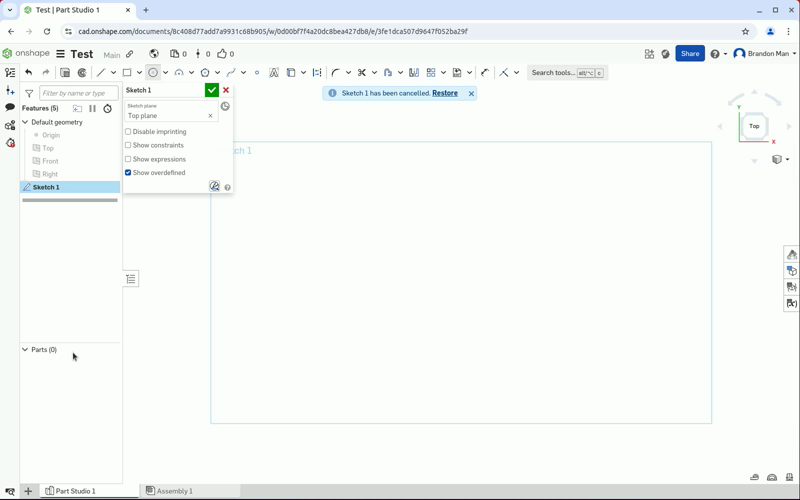
key_down(shift)
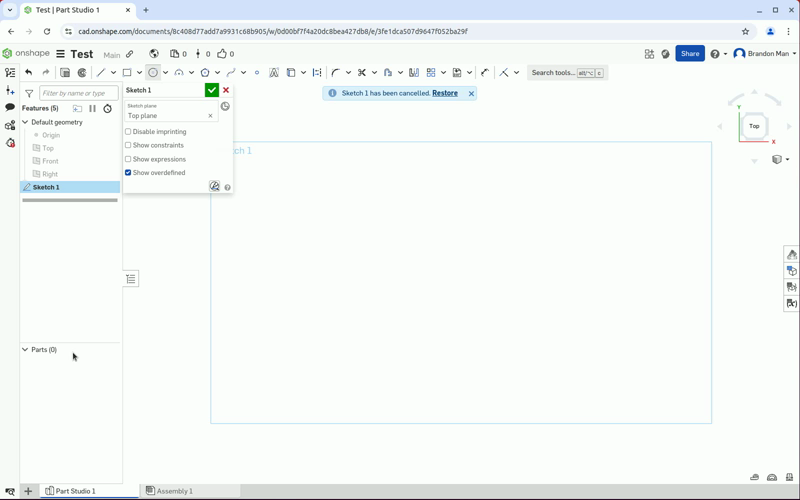
mouse_move(461, 282)
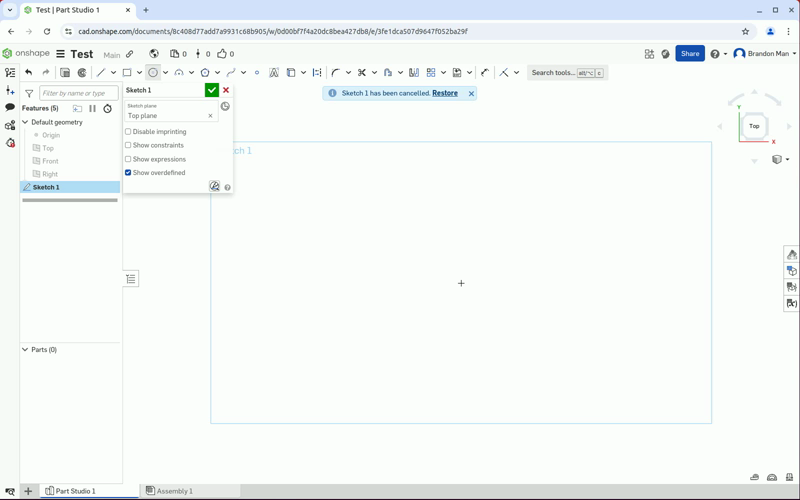
click(461, 282)
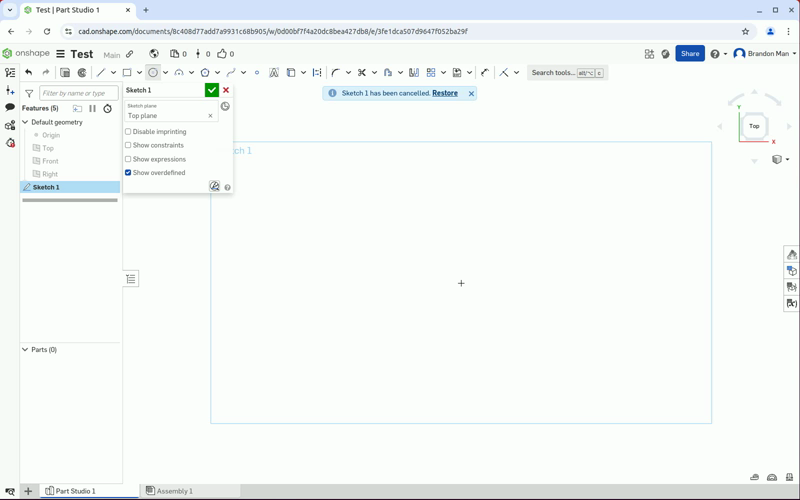
key_up(shift)
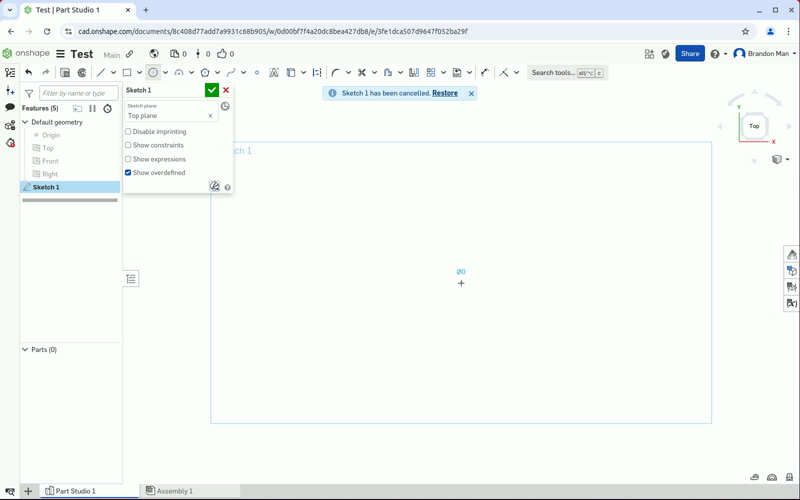
mouse_move(574, 282)
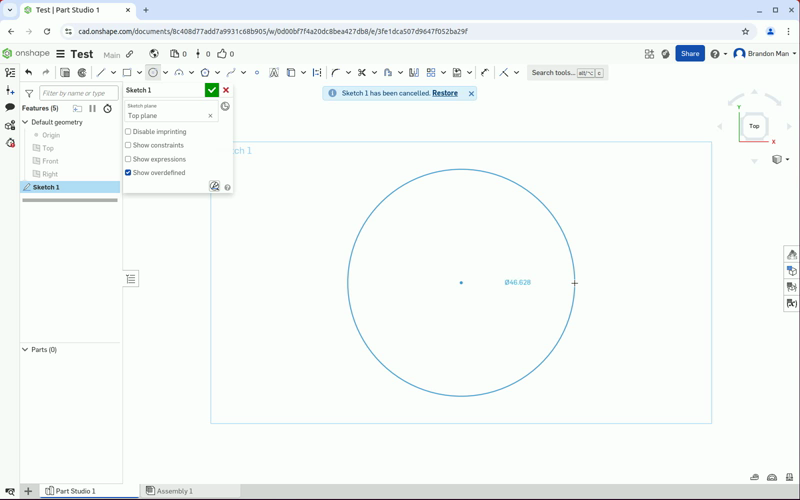
click(574, 282)
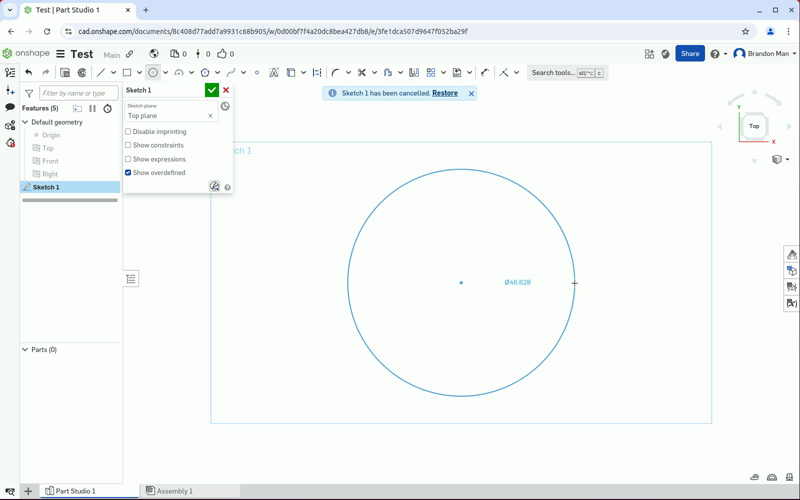
key(esc)
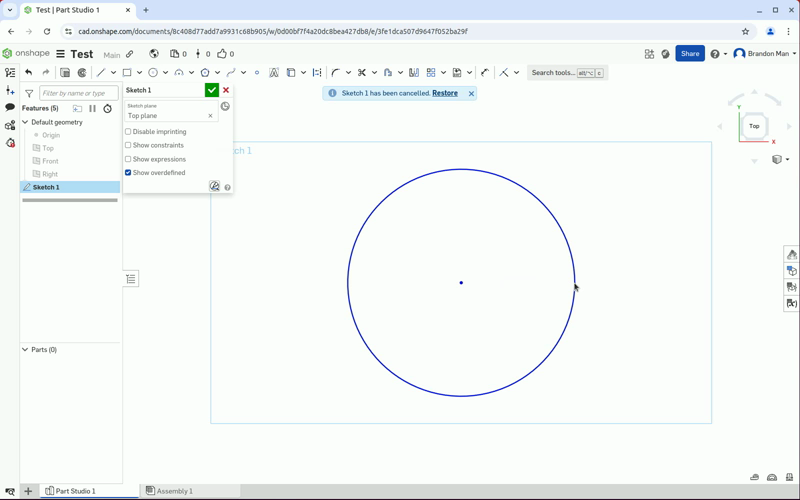
key(c)
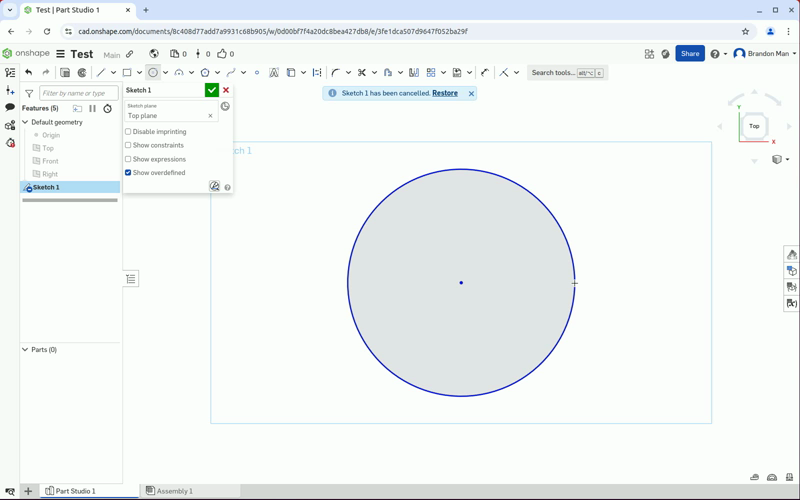
key_down(shift)
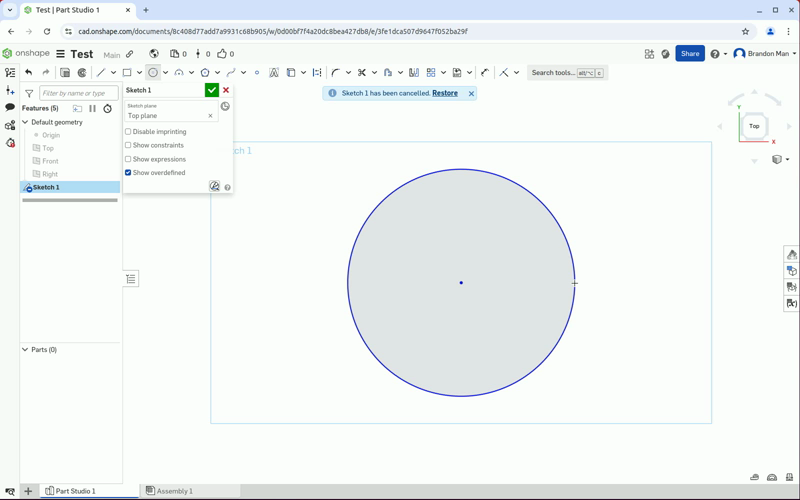
mouse_move(461, 282)
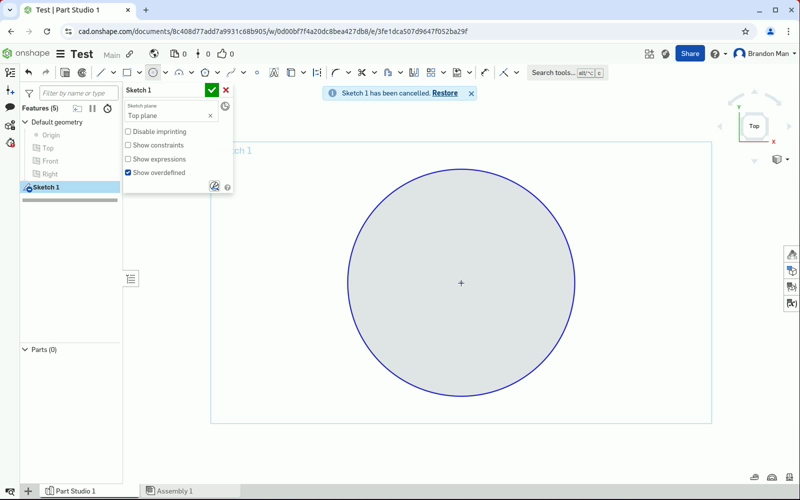
click(461, 282)
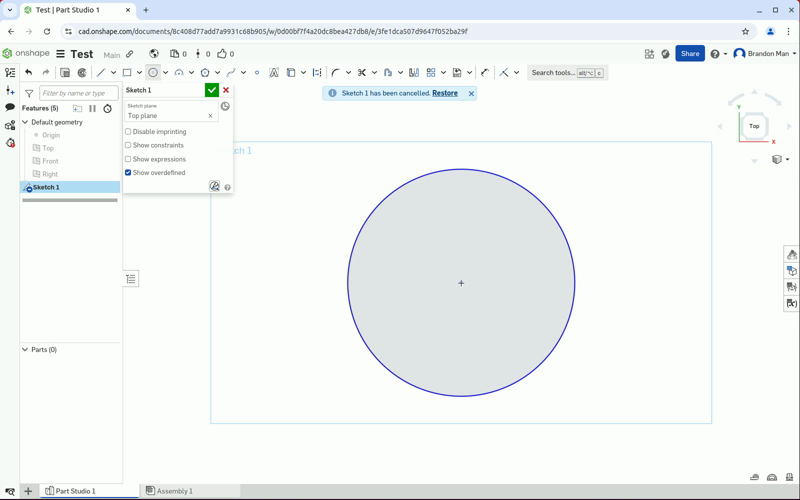
key_up(shift)
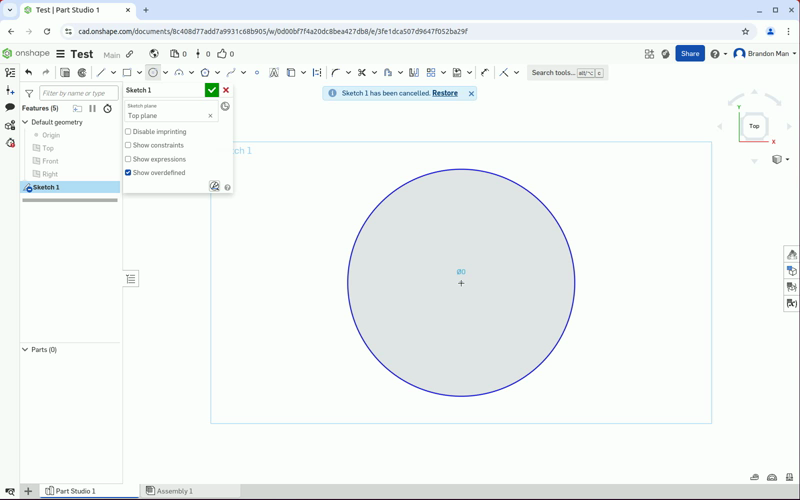
mouse_move(569, 282)
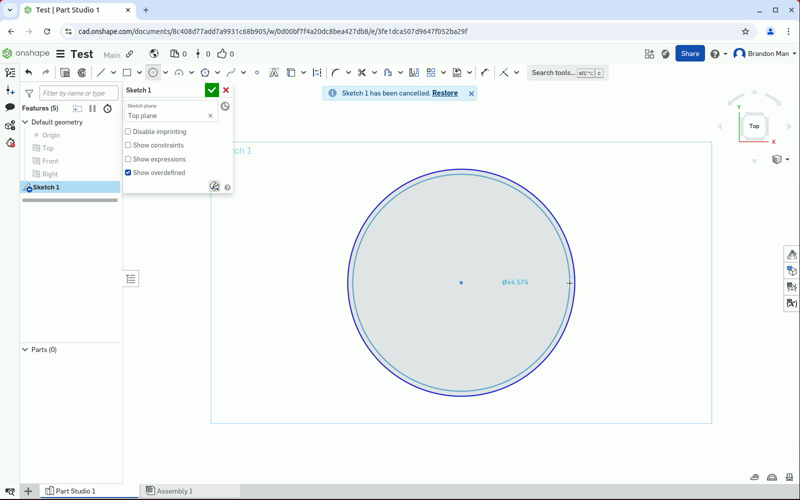
click(569, 282)
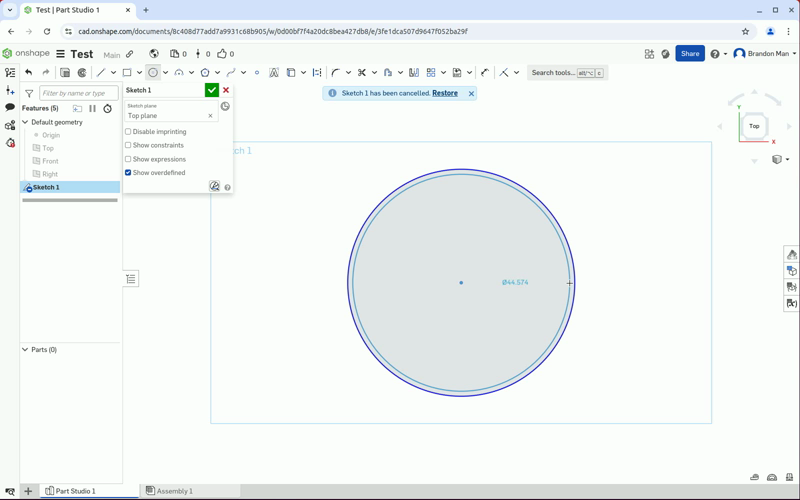
key(esc)
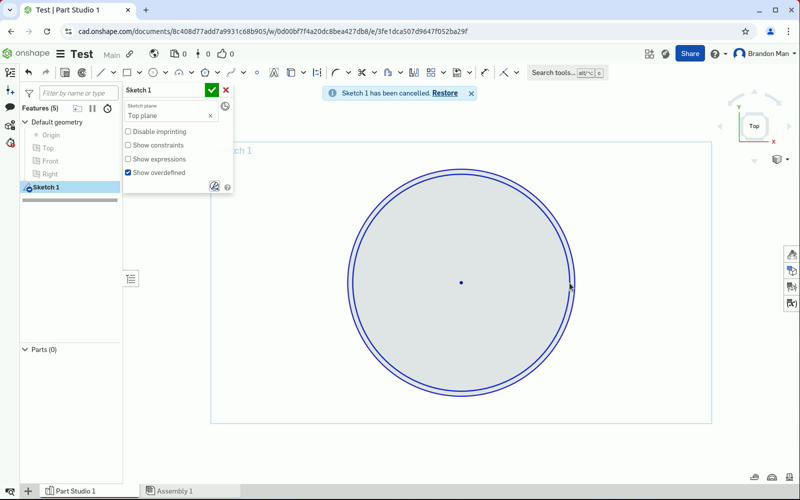
mouse_move(369, 220)
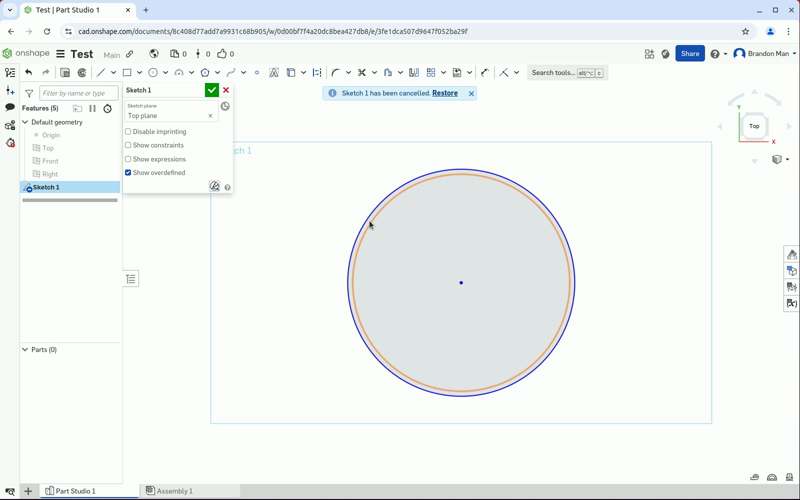
click(369, 220)
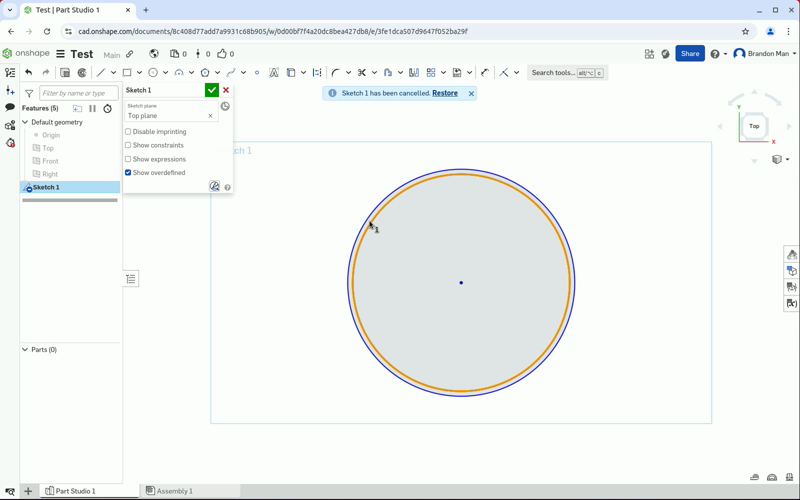
mouse_move(73, 352)
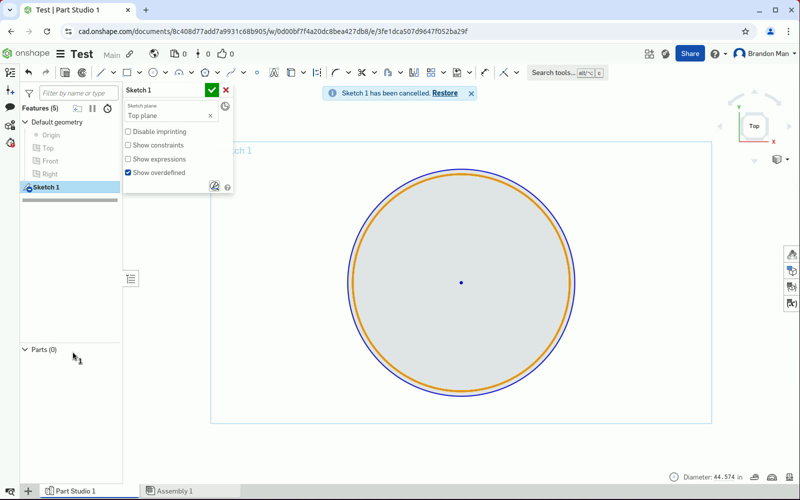
key(shift+y)
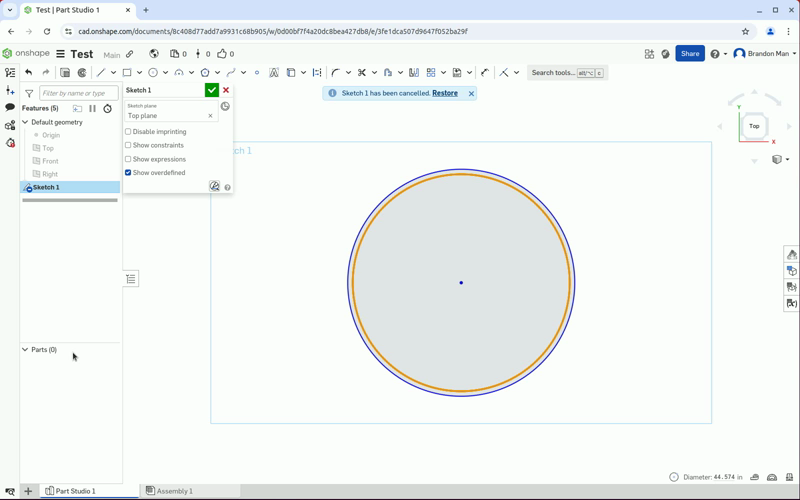
key(shift+e)
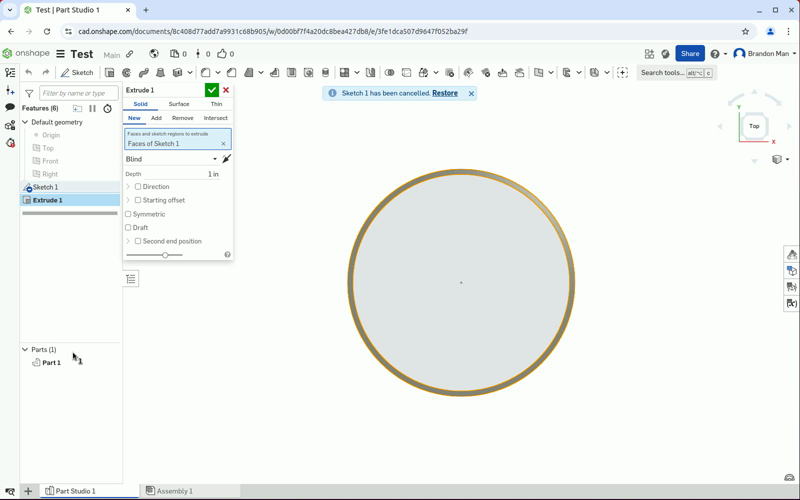
mouse_move(143, 106)
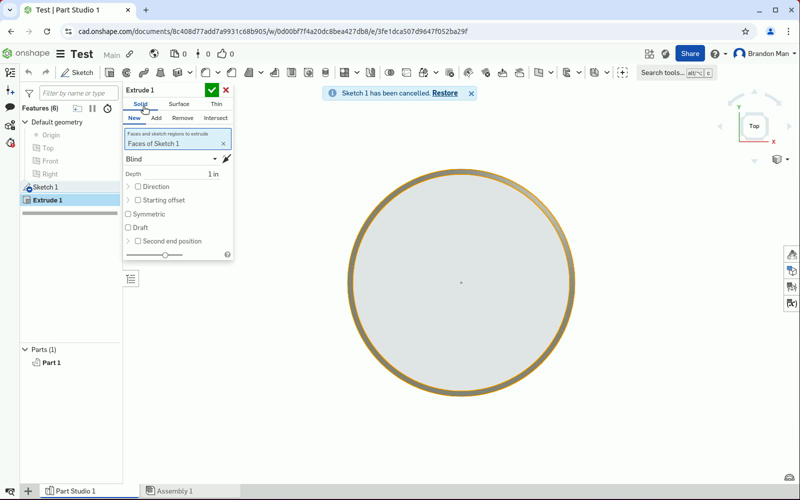
click(143, 106)
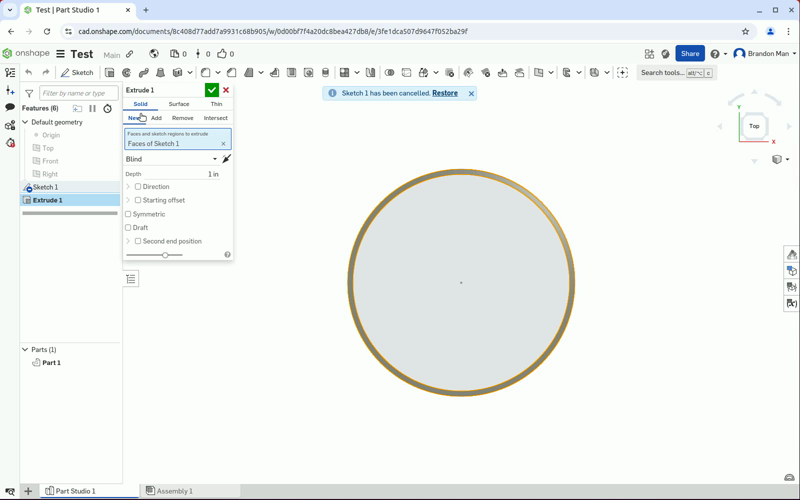
mouse_move(137, 120)
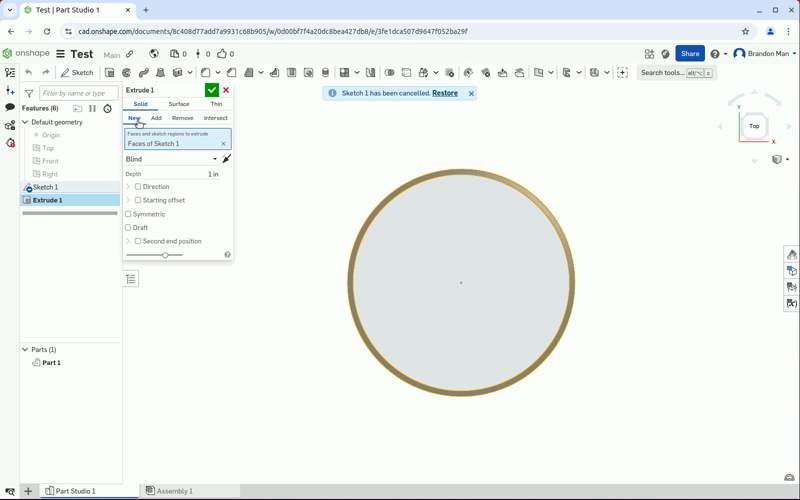
click(137, 120)
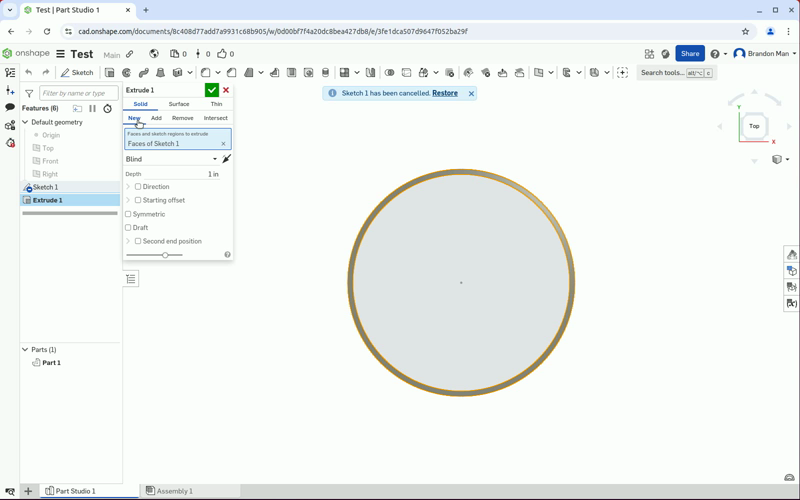
key(tab, 4)
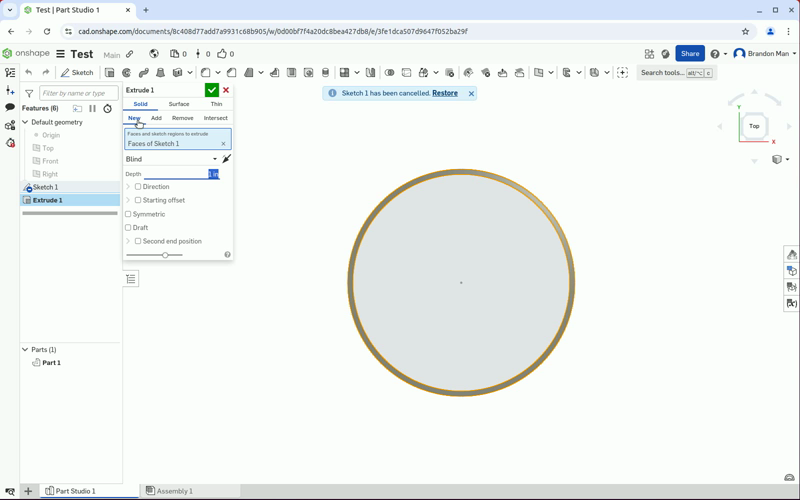
text(2.407)
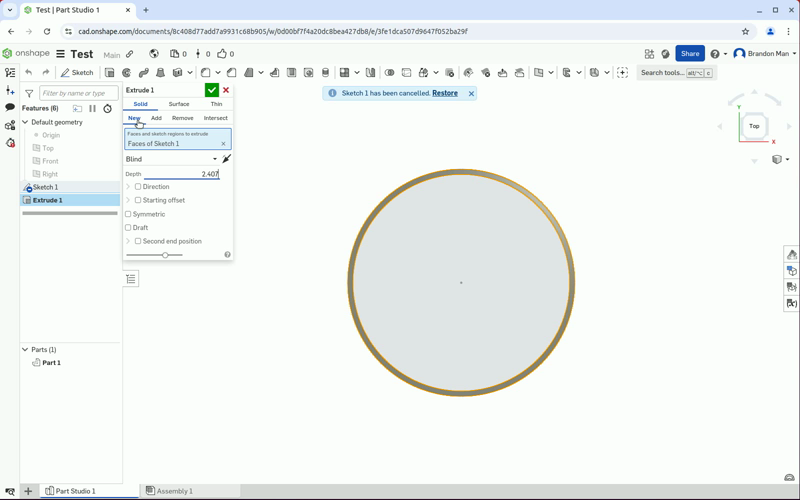
key(enter)
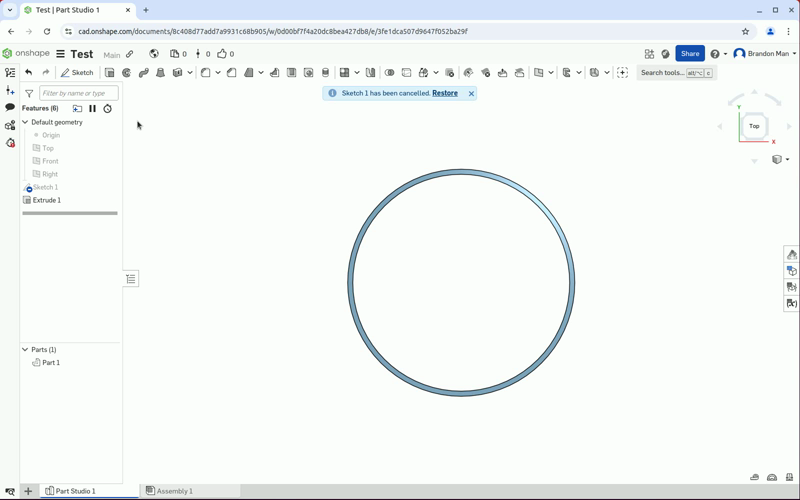
key(shift+h)
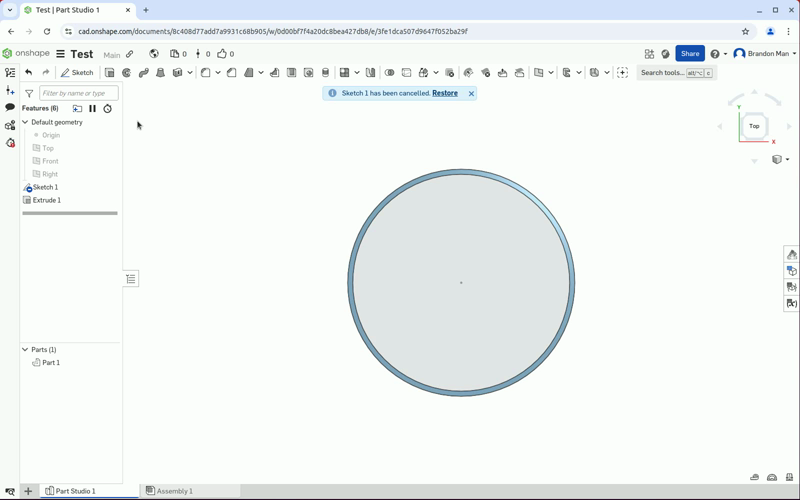
key(shift+h)
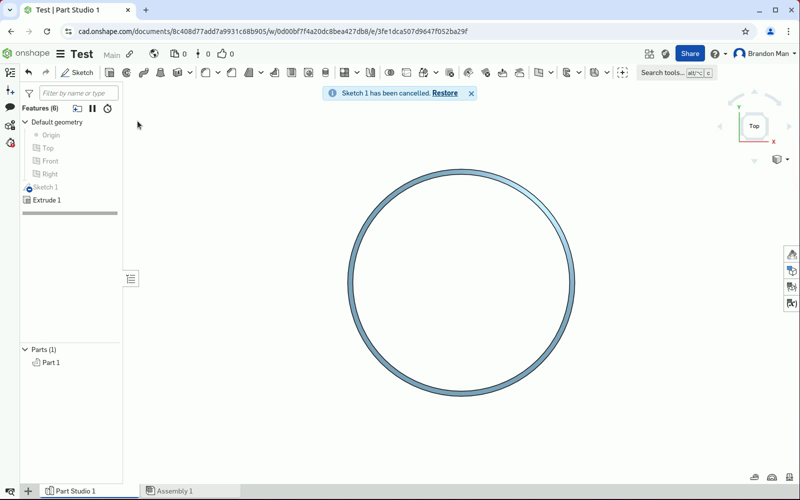
mouse_move(73, 189)
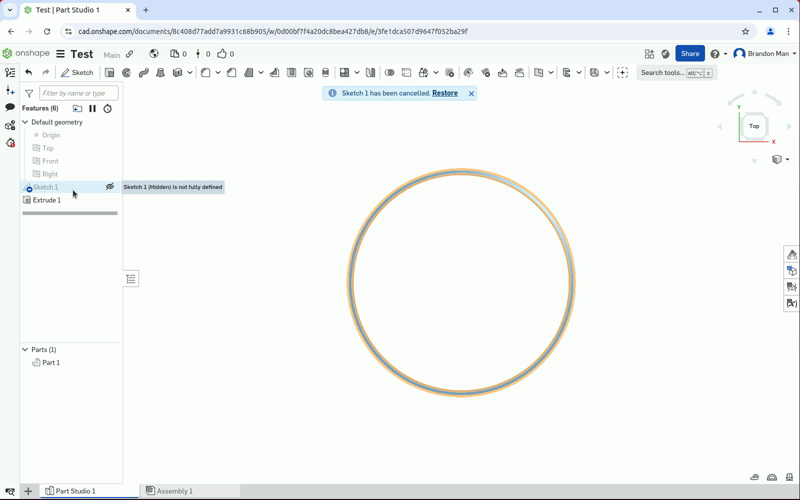
click(73, 189)
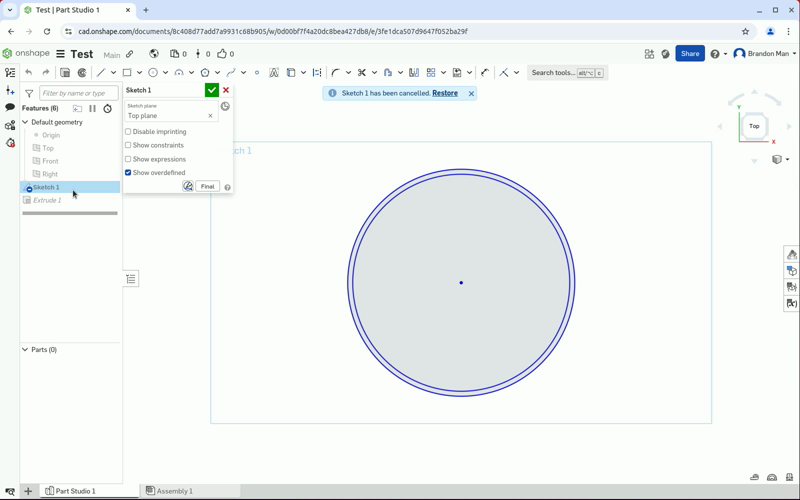
mouse_move(229, 92)
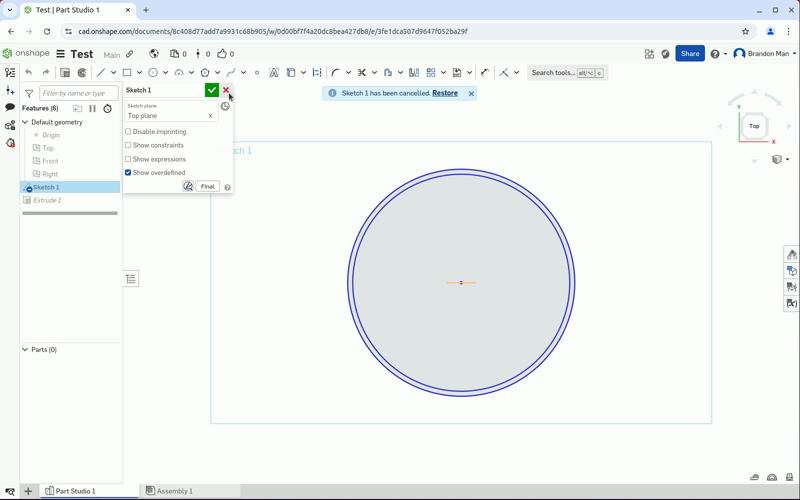
click(229, 92)
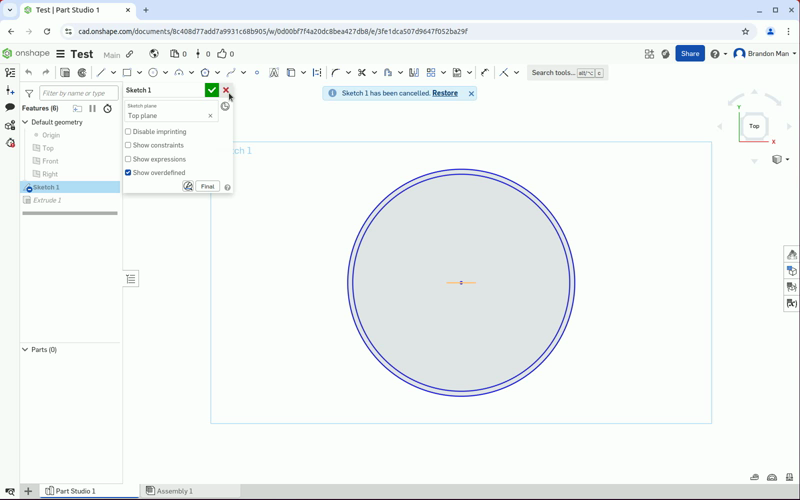
key(shift+s)
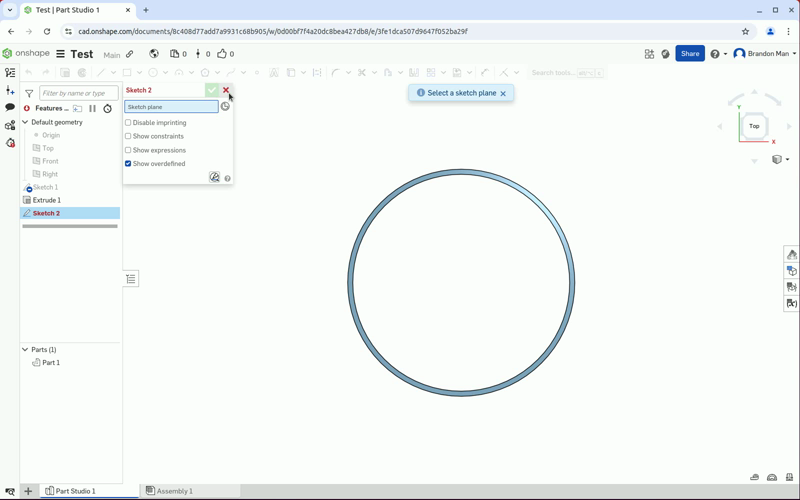
mouse_move(73, 150)
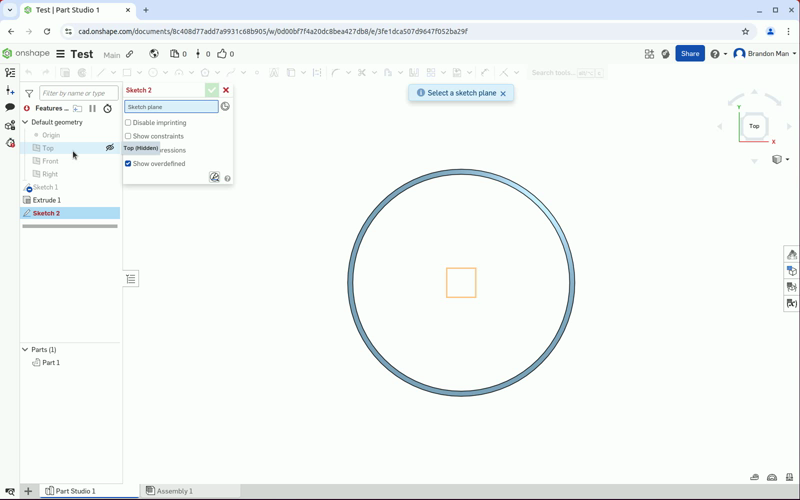
click(73, 150)
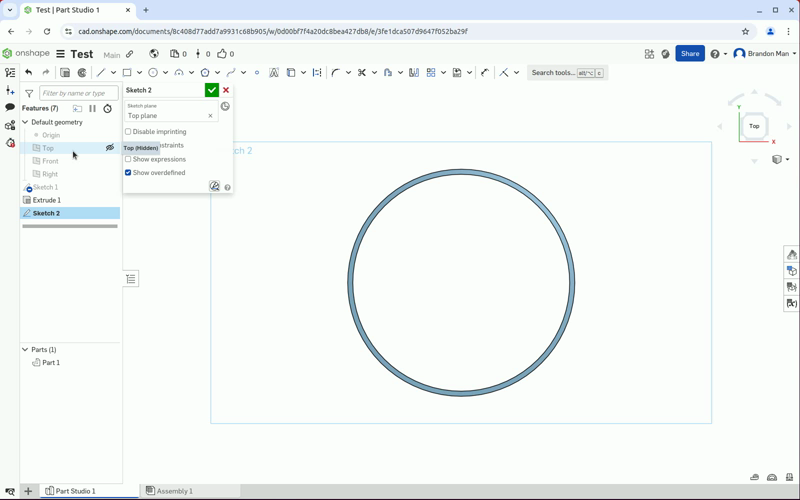
mouse_move(73, 352)
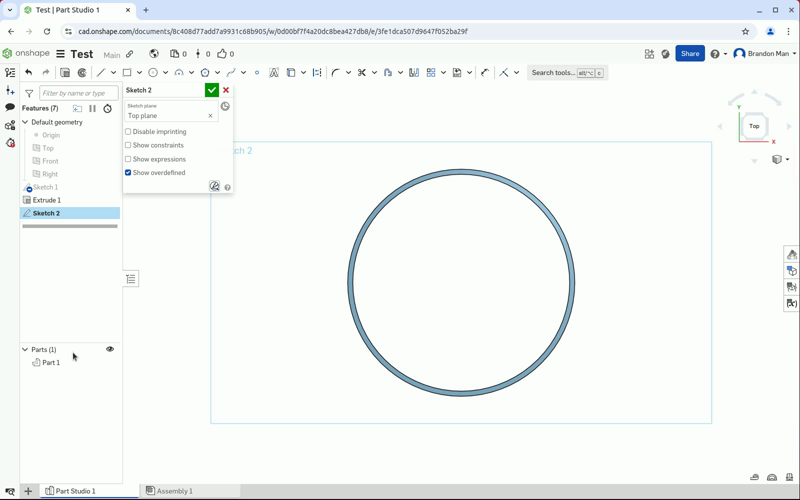
key(y)
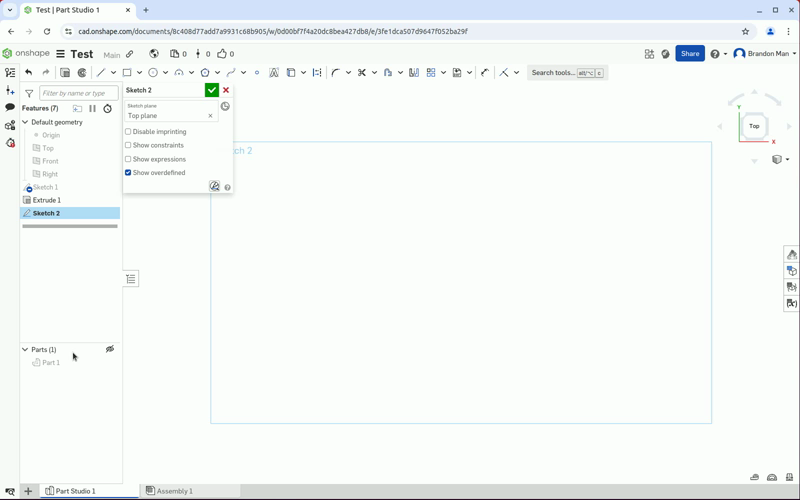
key(c)
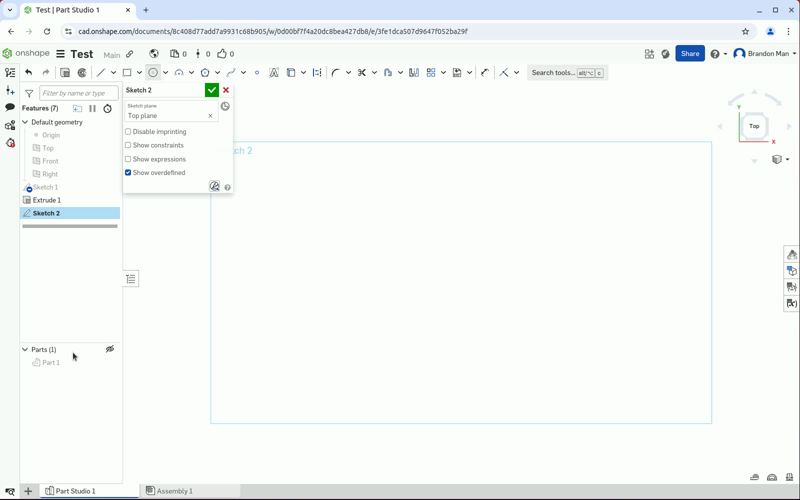
key_down(shift)
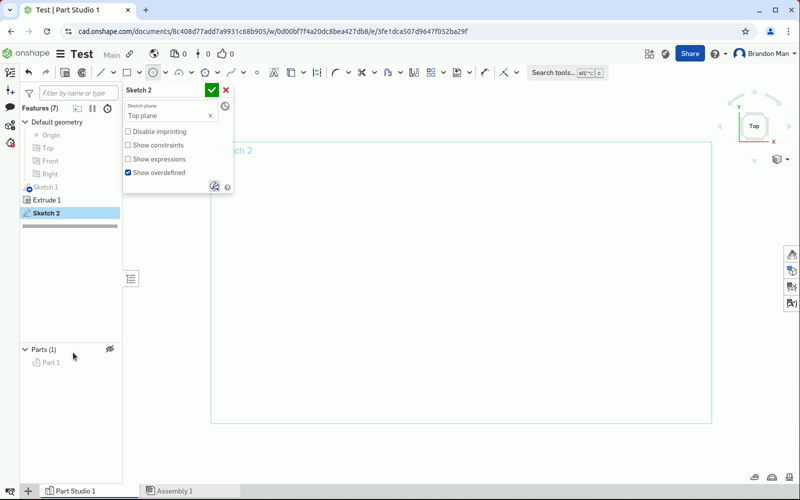
mouse_move(460, 282)
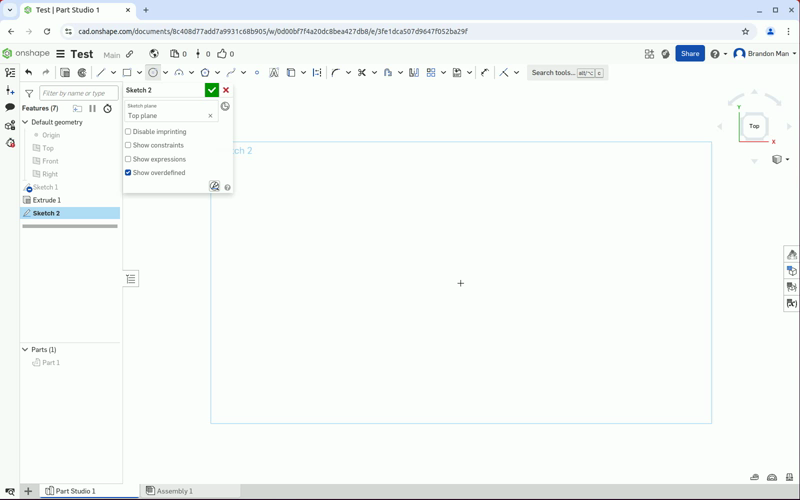
click(460, 282)
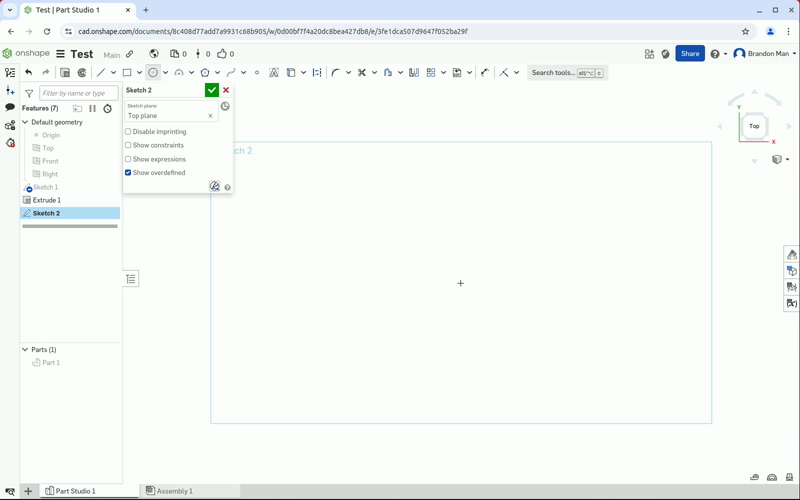
key_up(shift)
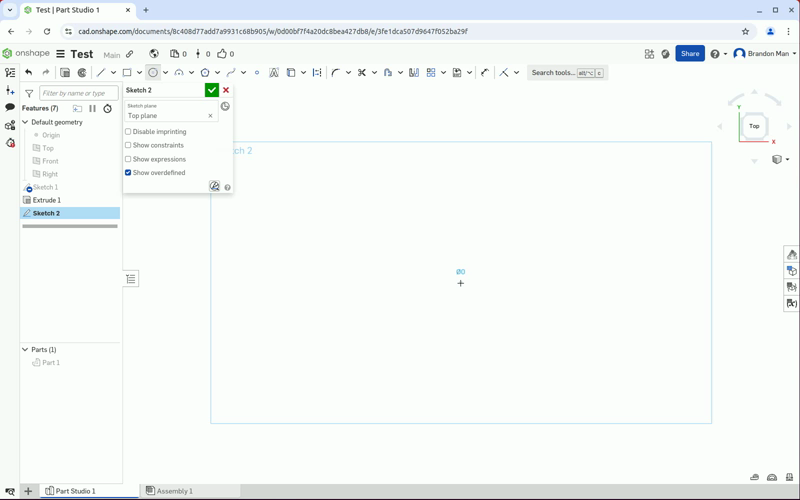
mouse_move(570, 282)
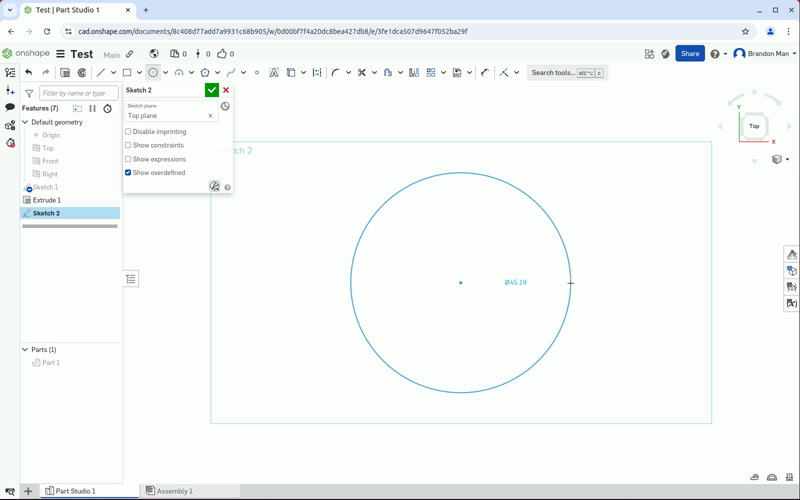
click(570, 282)
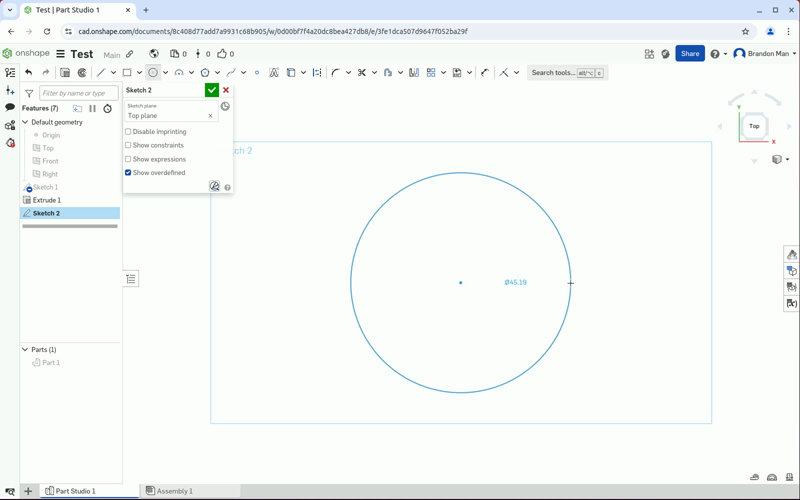
key(esc)
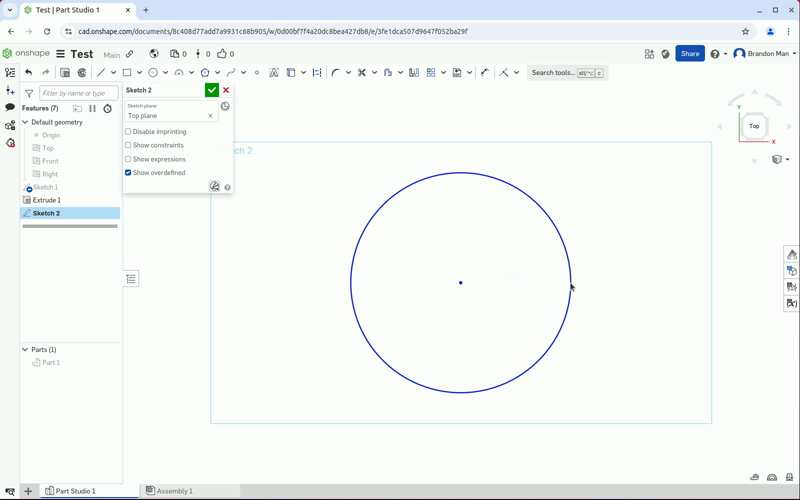
key(c)
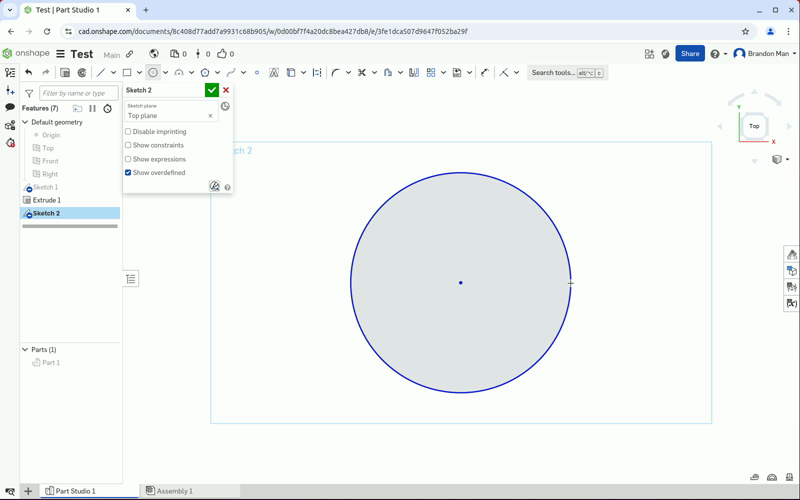
key_down(shift)
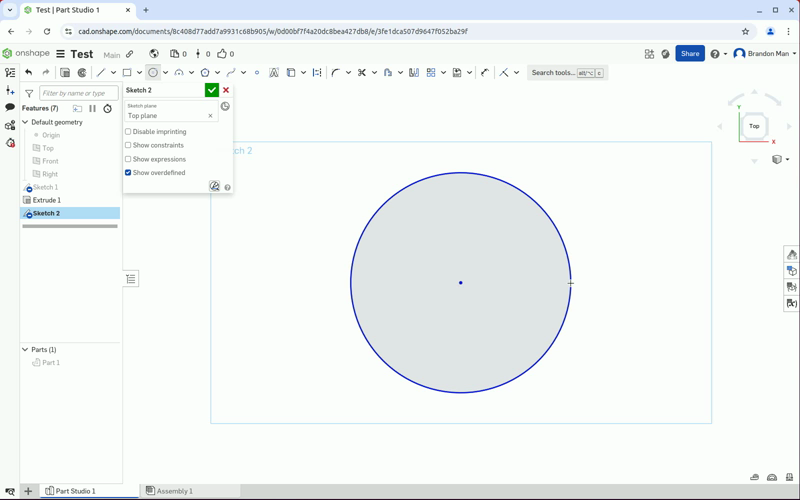
mouse_move(460, 282)
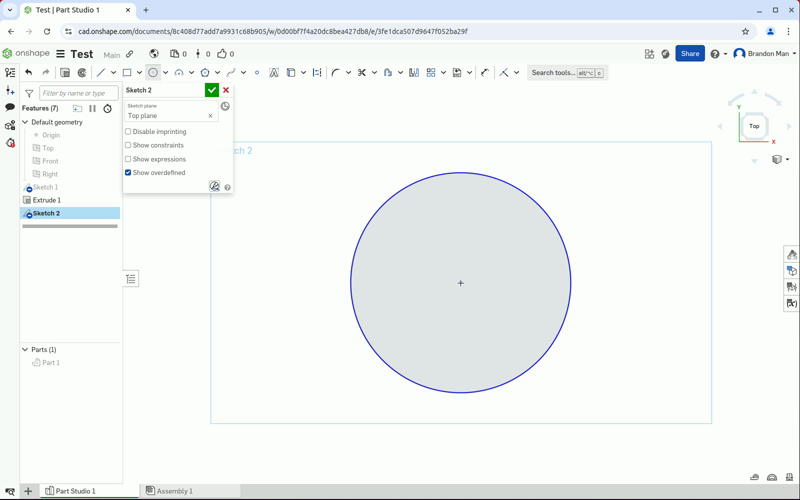
click(460, 282)
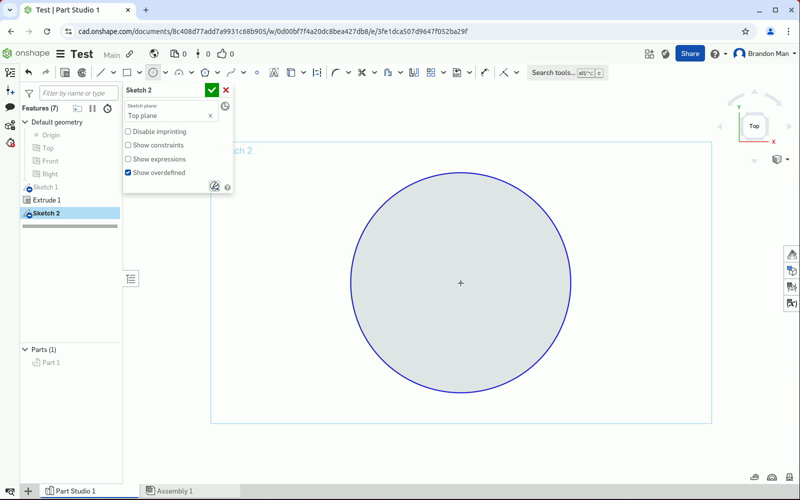
key_up(shift)
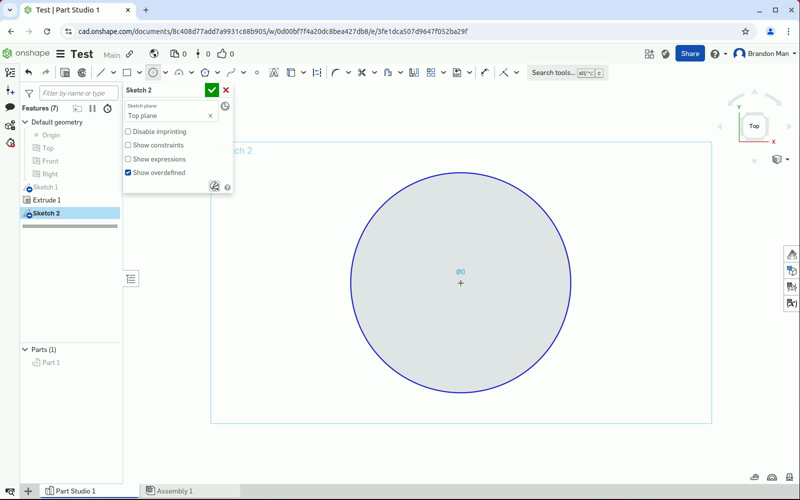
mouse_move(561, 282)
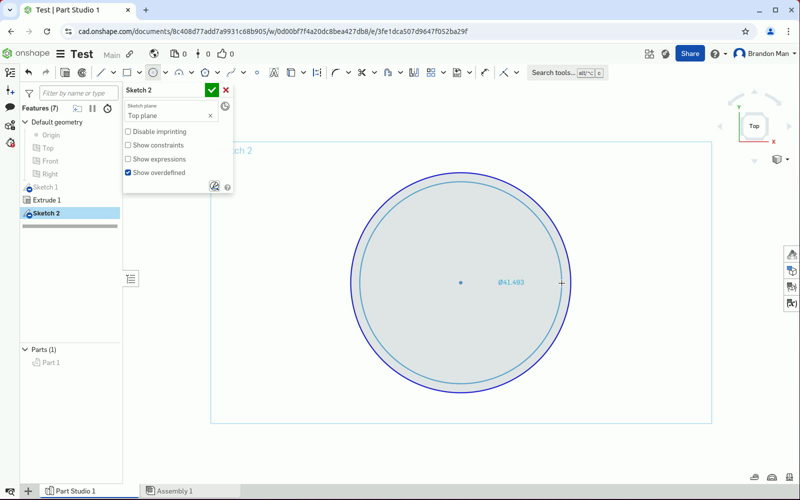
click(561, 282)
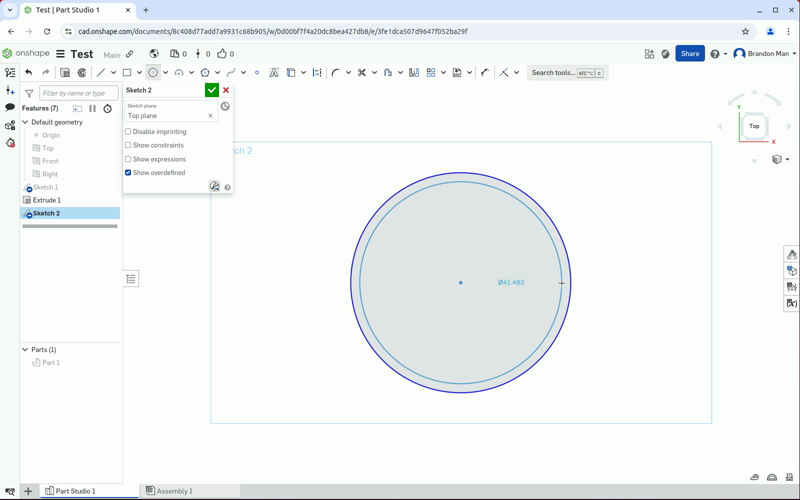
key(esc)
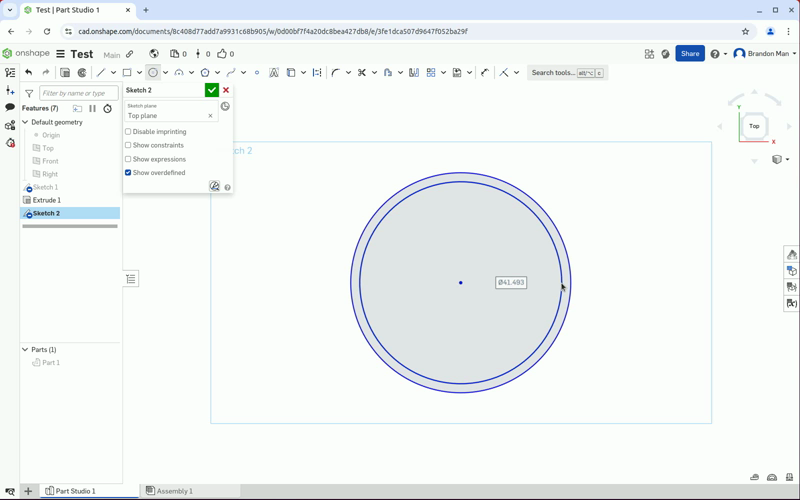
mouse_move(451, 388)
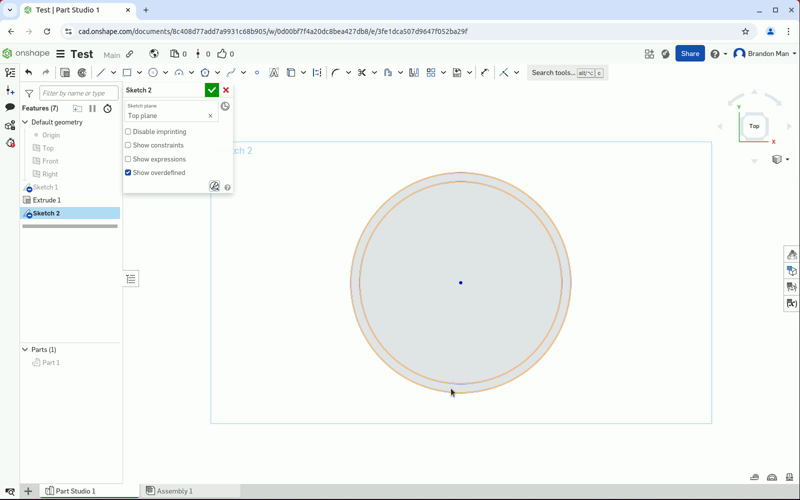
click(451, 388)
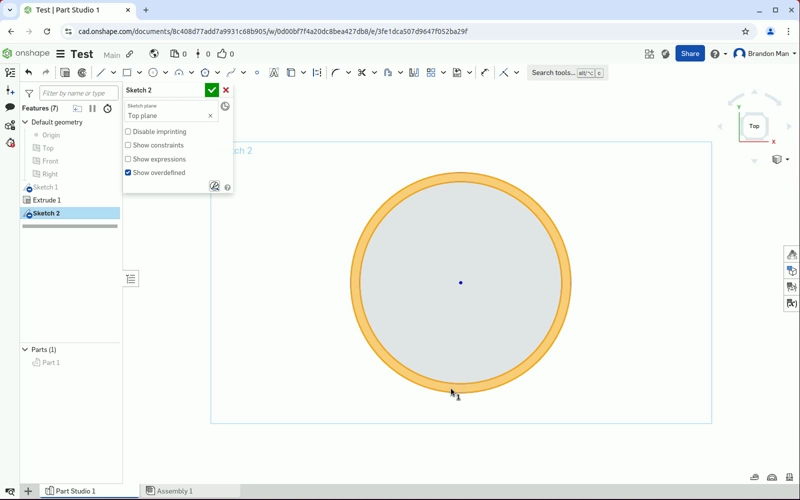
mouse_move(73, 352)
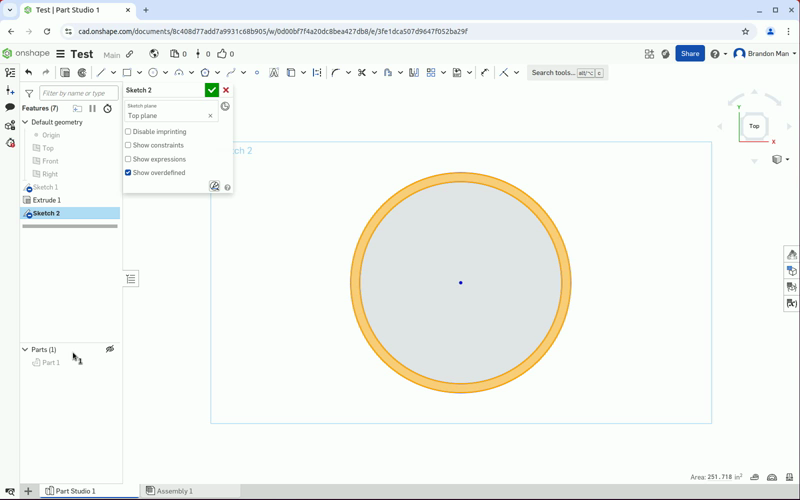
key(shift+y)
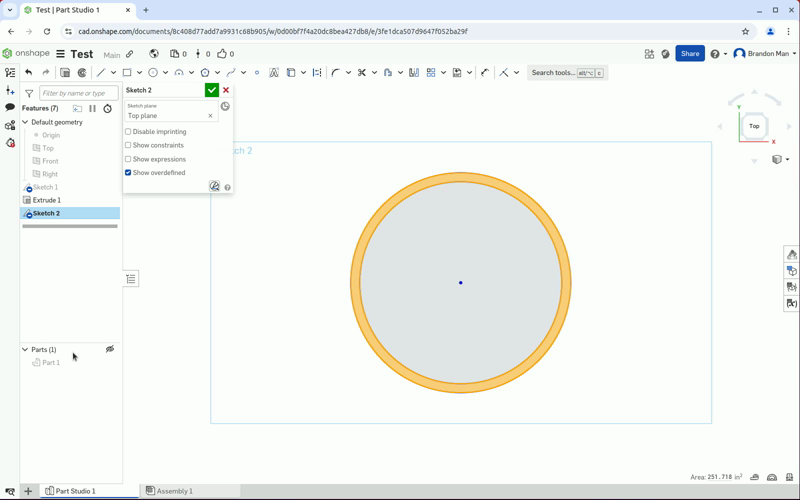
key(shift+e)
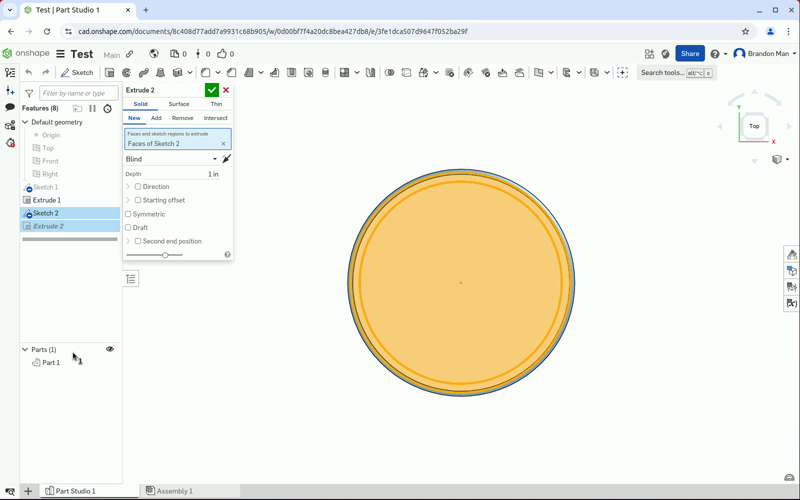
mouse_move(143, 106)
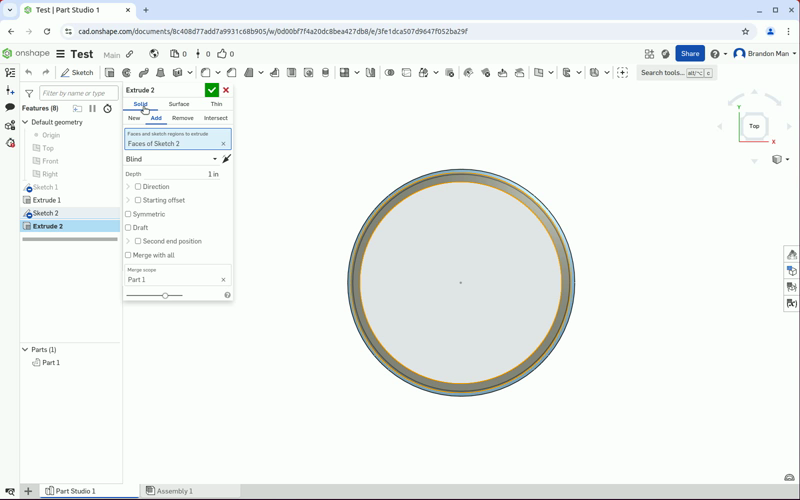
click(143, 106)
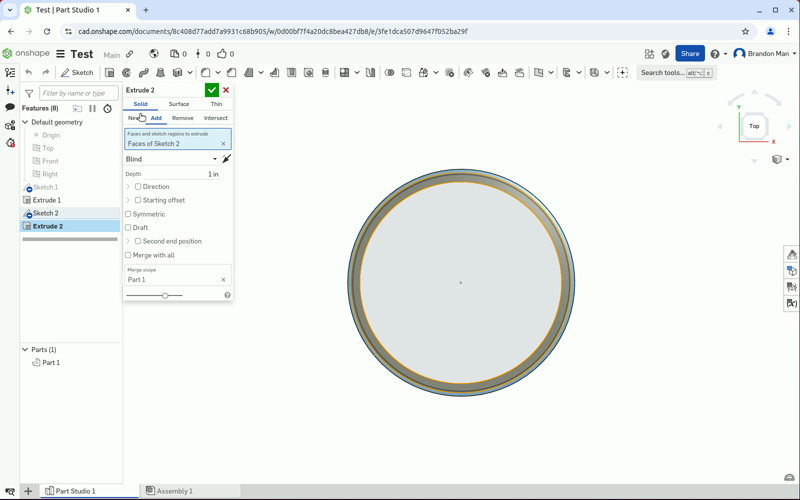
mouse_move(137, 120)
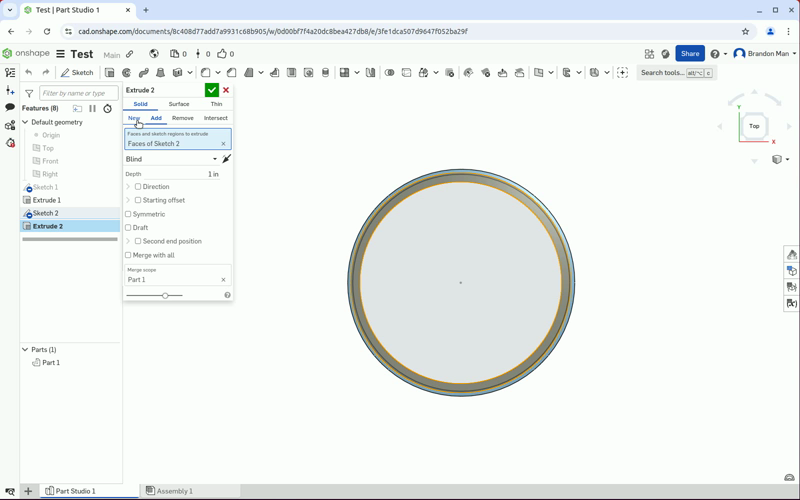
click(137, 120)
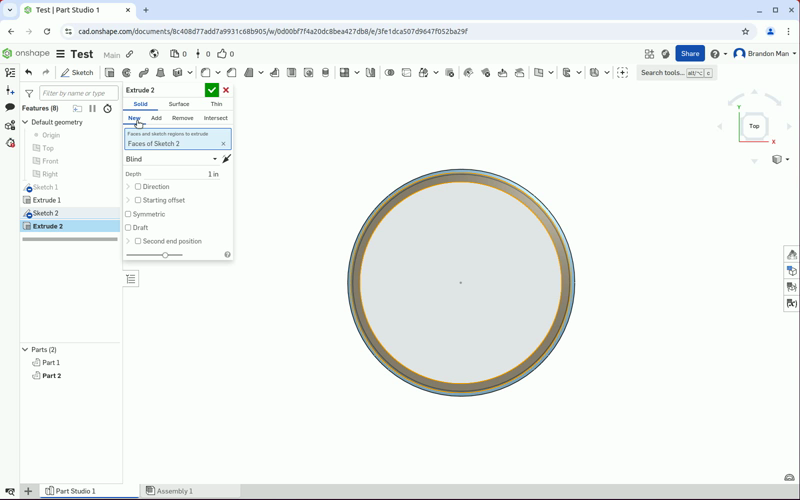
key(tab, 4)
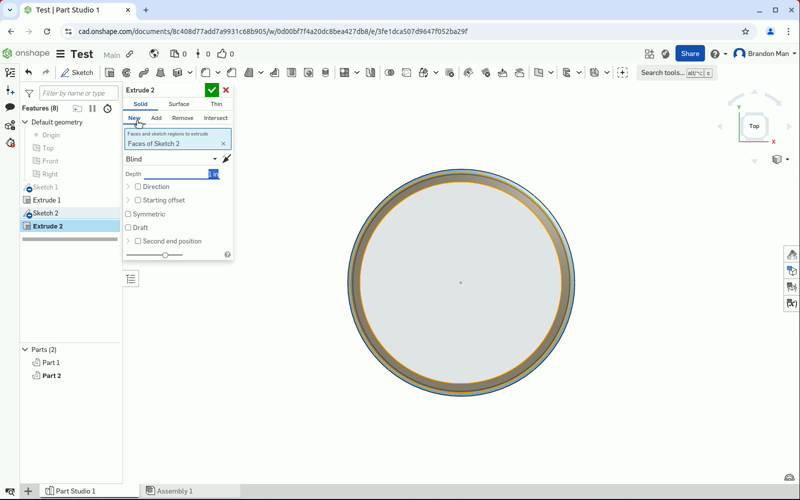
text(6.981)
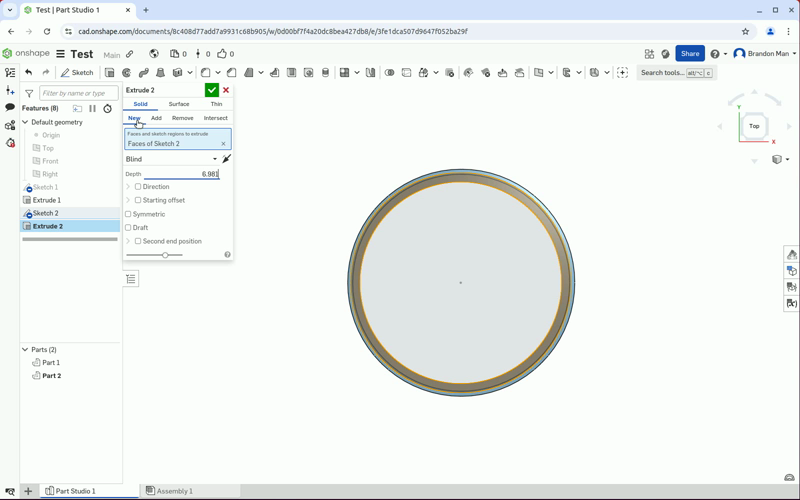
key(enter)
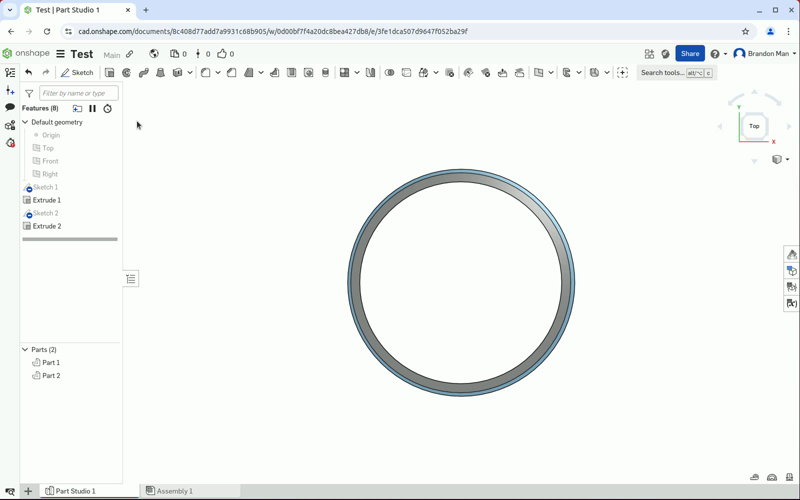
key(shift+h)
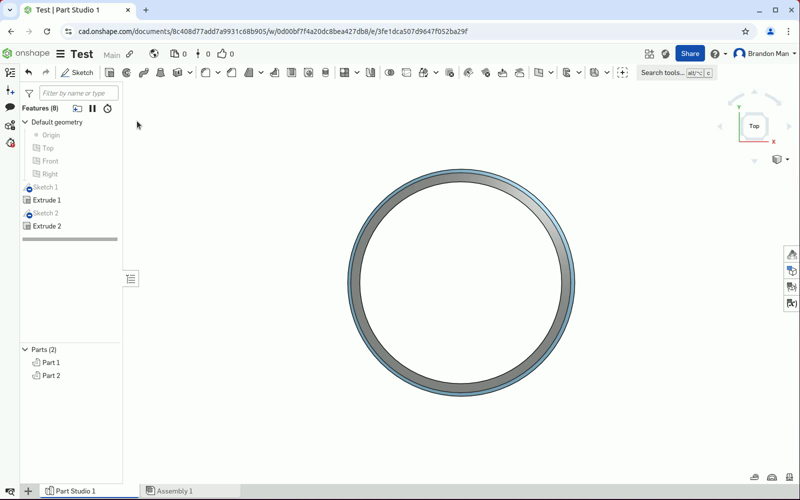
key(shift+h)
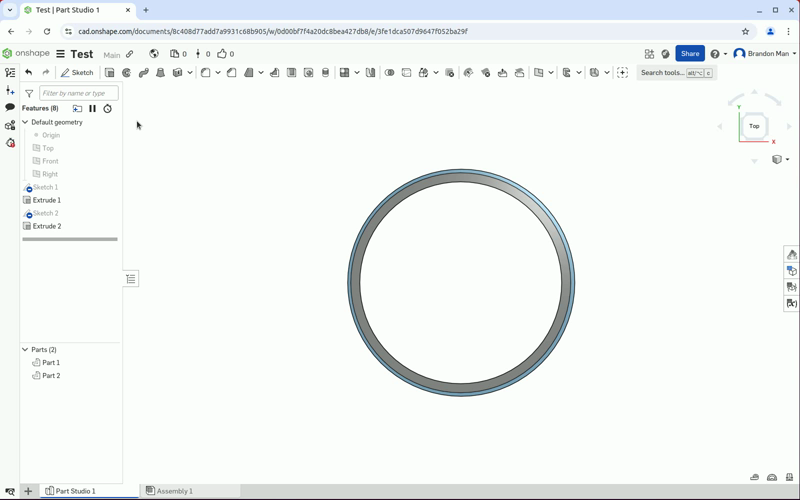
key(shift+7)
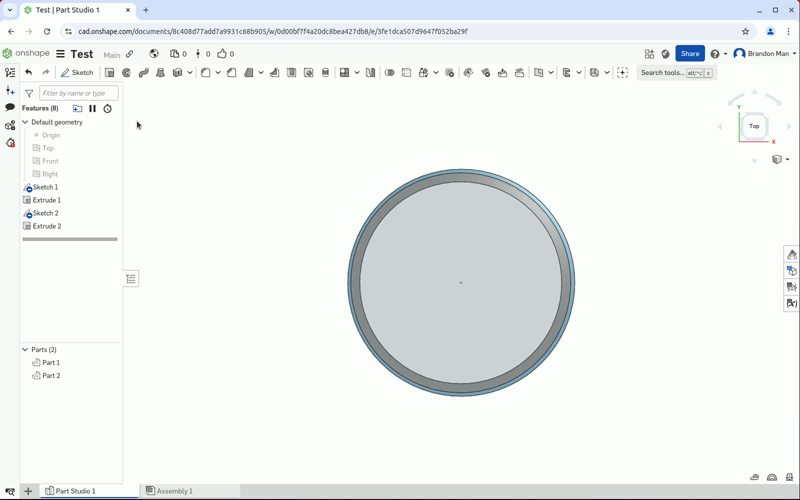
key(up, 3)
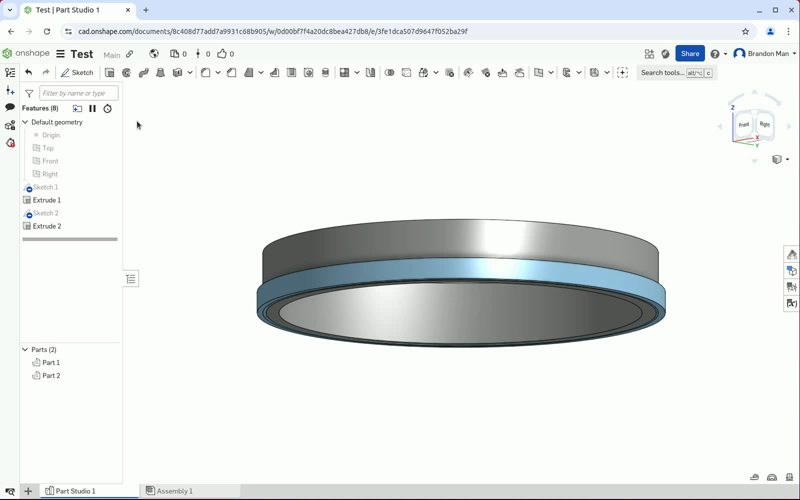
key(left, 3)
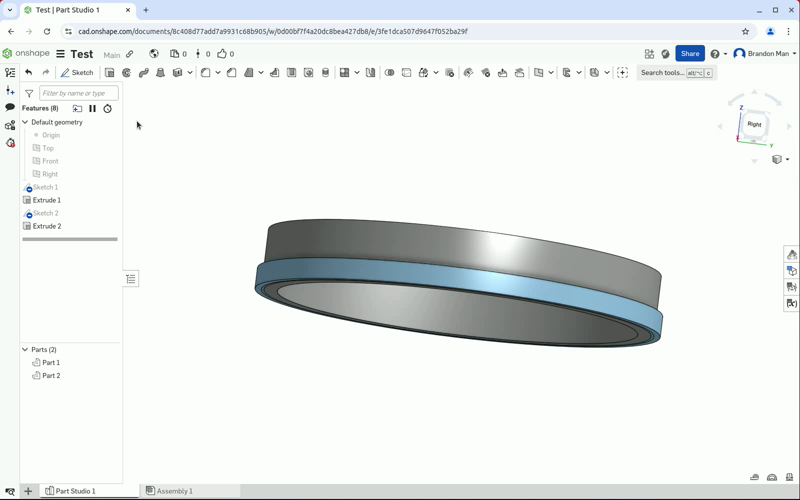
key(right, 3)
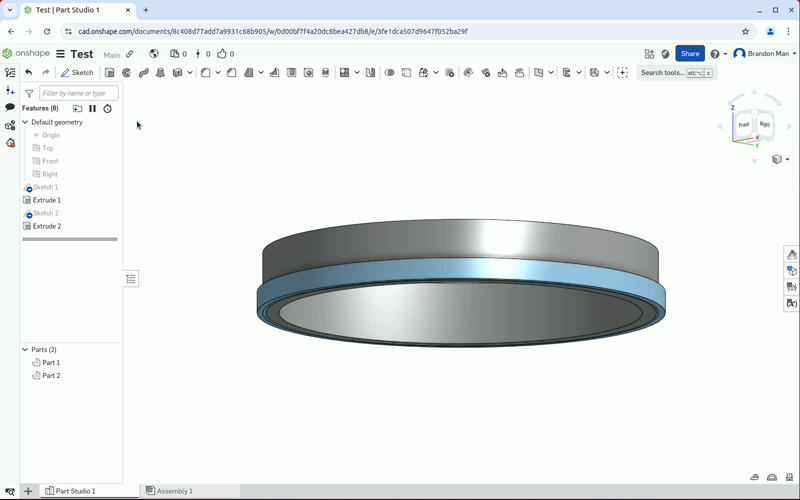
key(down, 3)
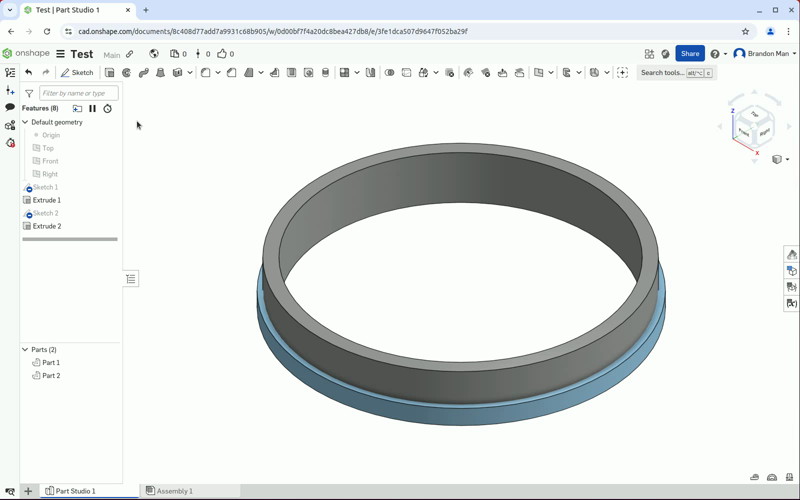
mouse_move(73, 189)
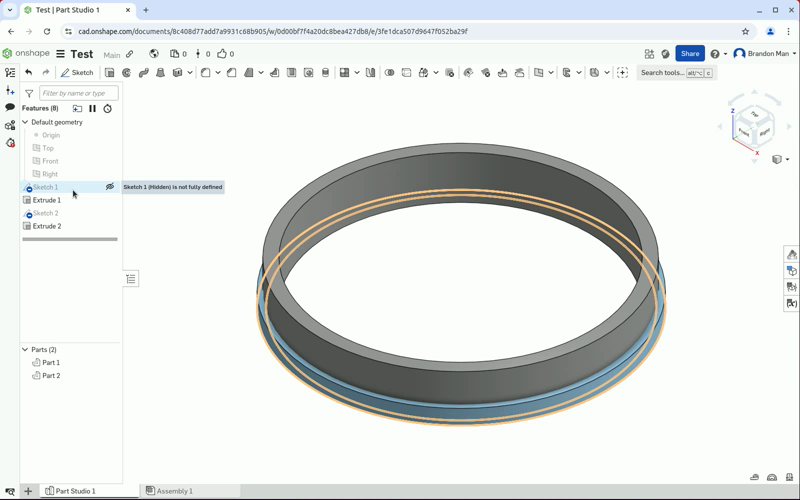
click(73, 189)